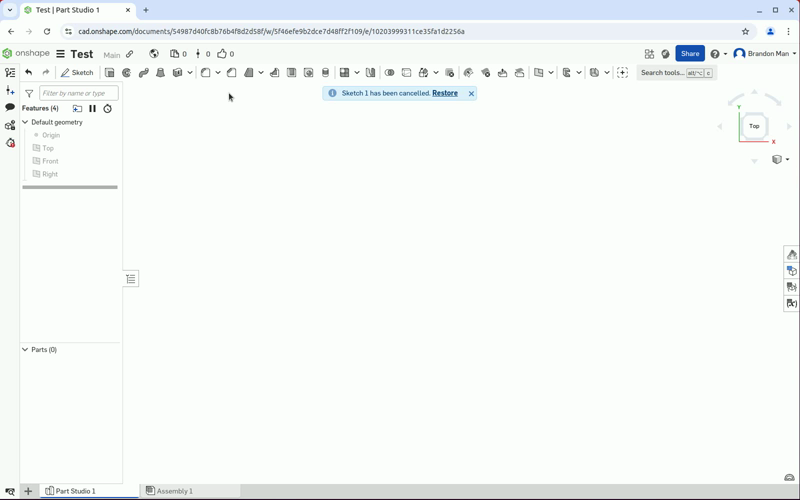
key(shift+h)
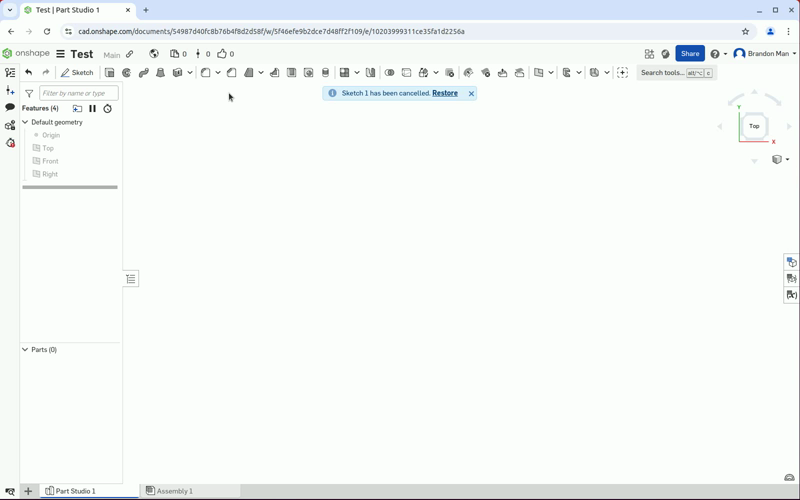
key(shift+s)
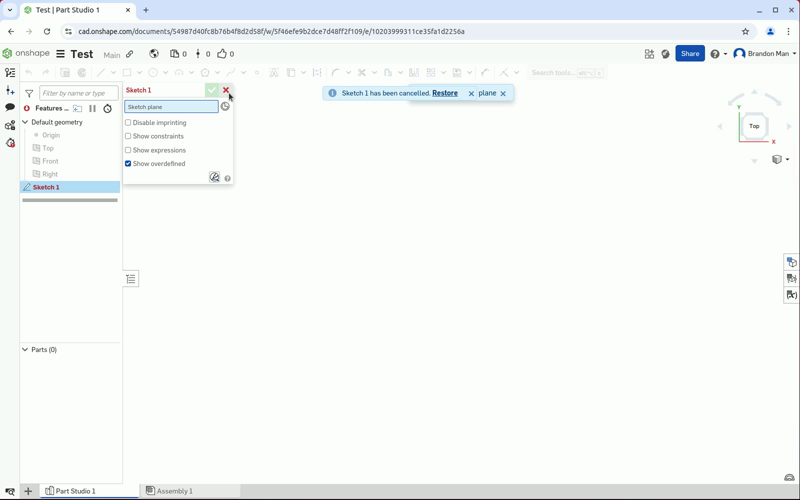
mouse_move(73, 150)
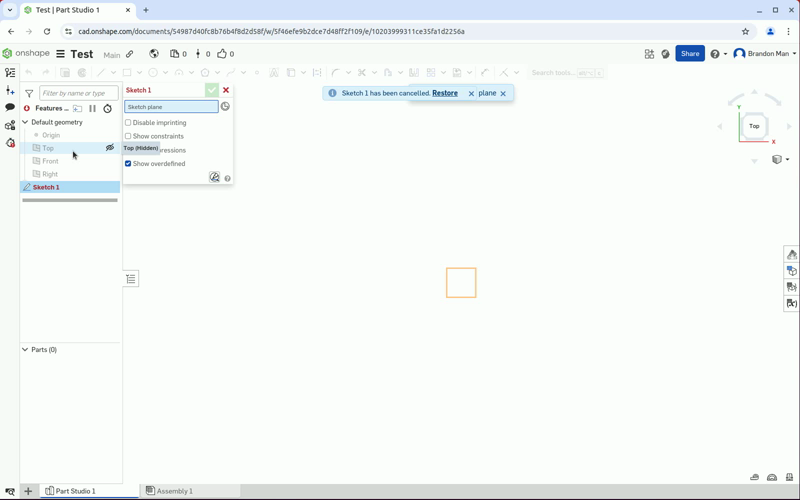
click(73, 150)
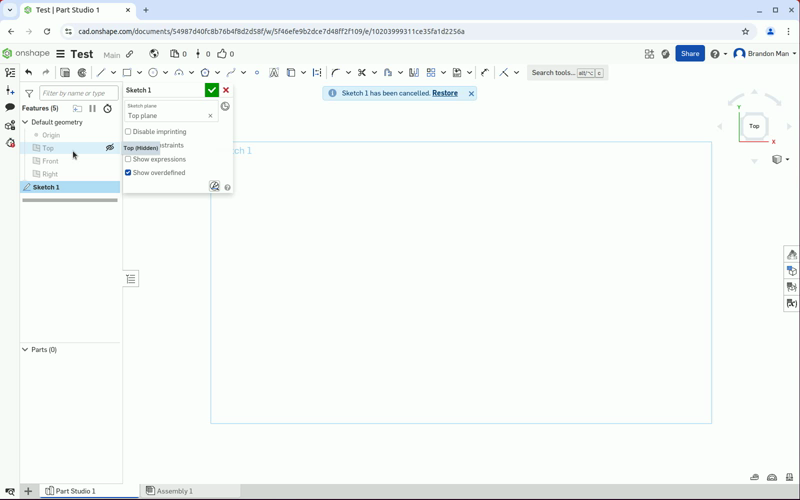
mouse_move(73, 352)
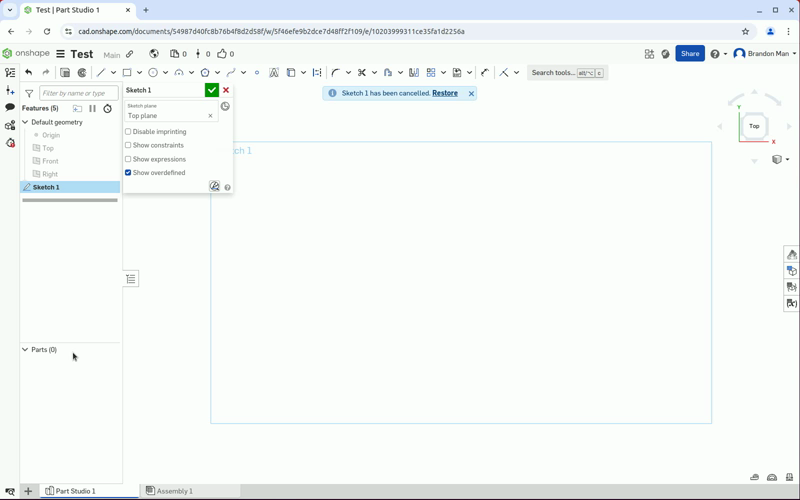
key(y)
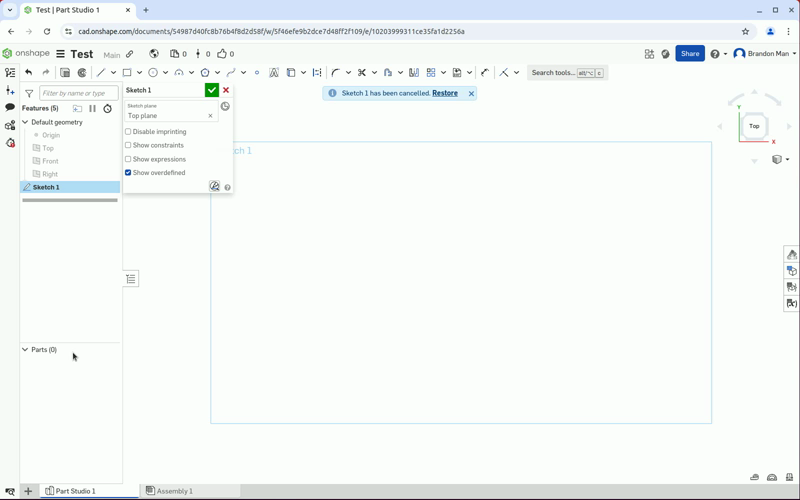
key(c)
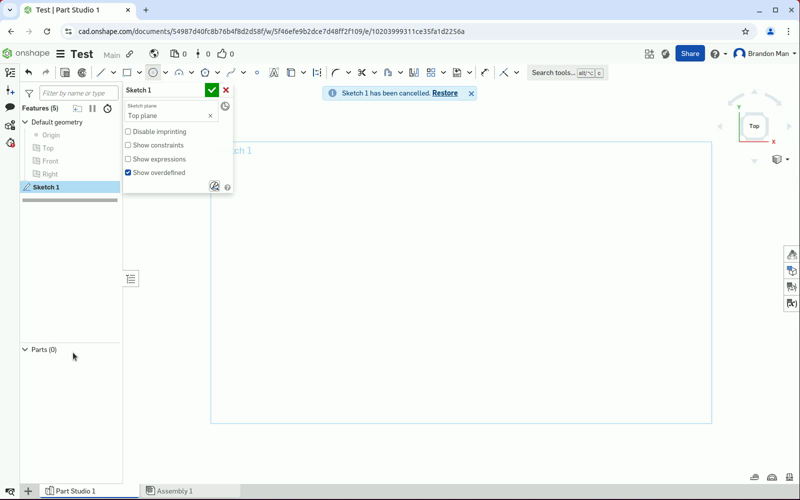
key_down(shift)
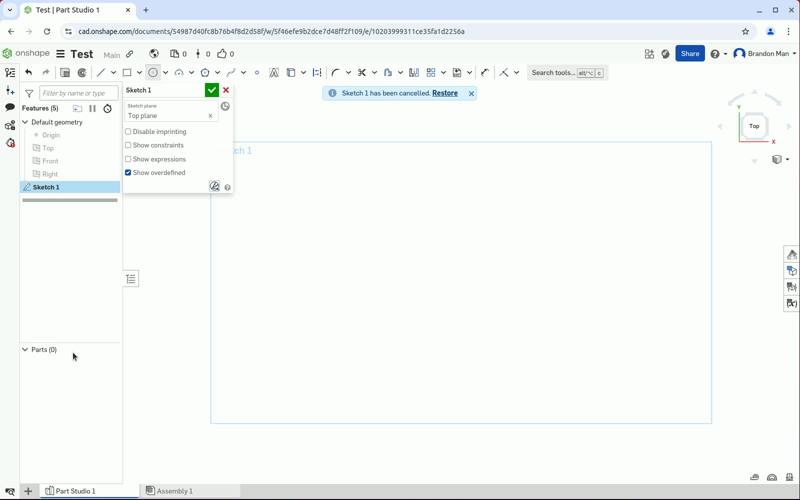
mouse_move(461, 282)
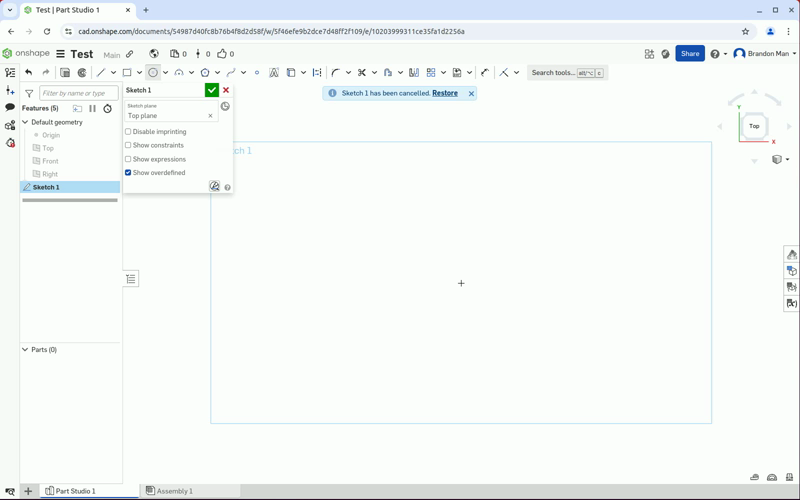
click(461, 282)
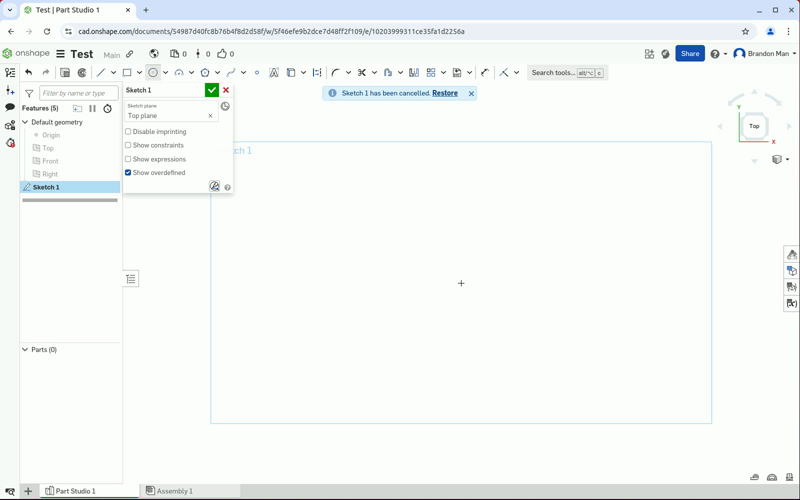
key_up(shift)
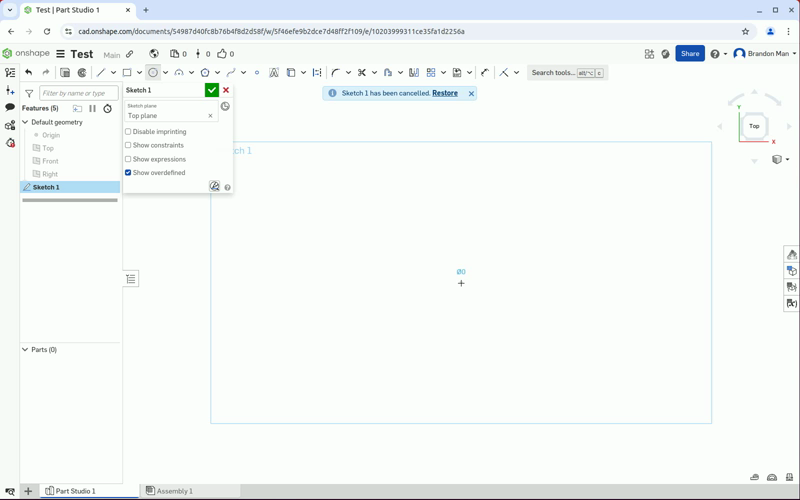
mouse_move(491, 282)
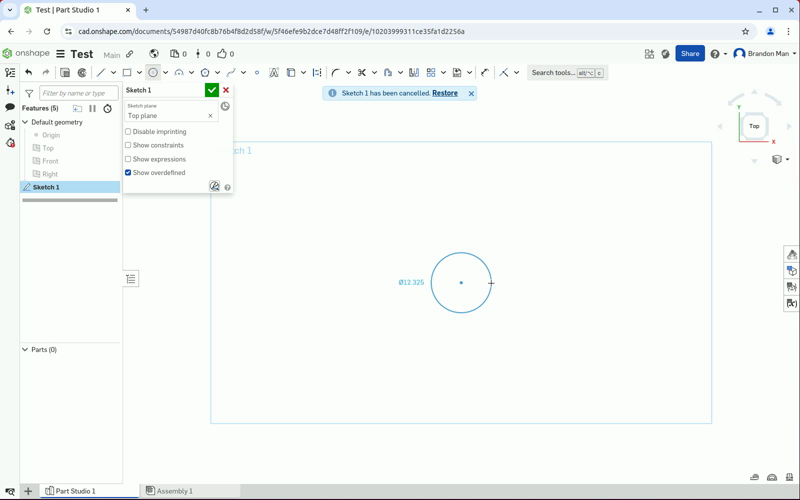
click(491, 282)
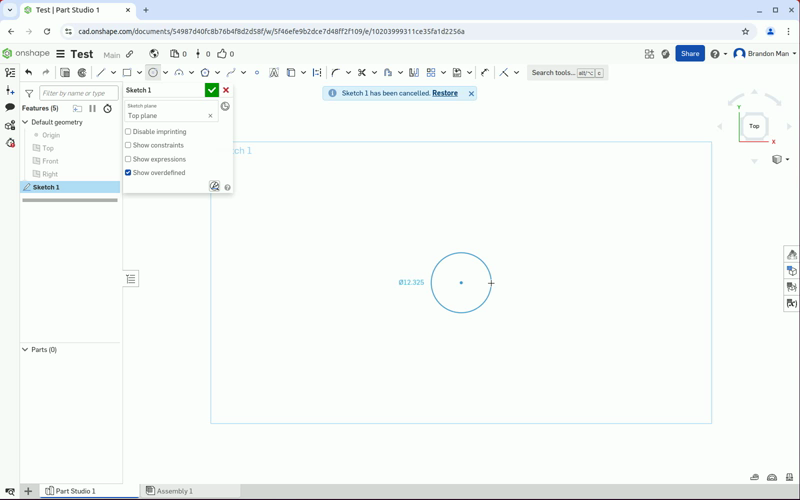
key(esc)
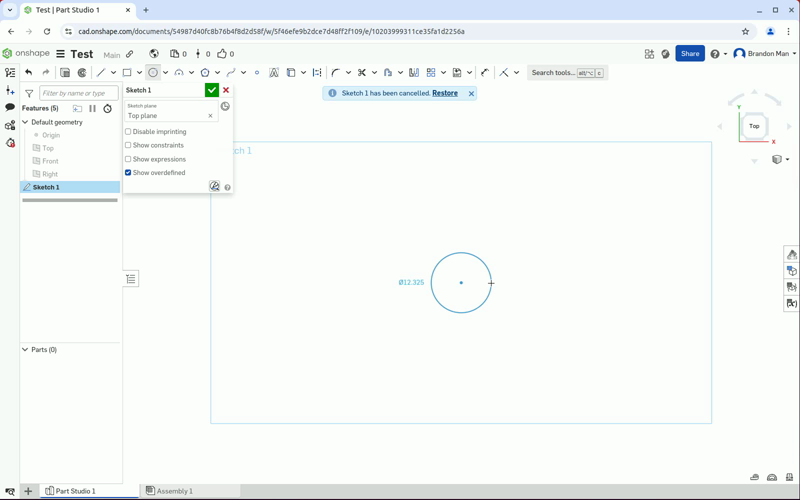
mouse_move(461, 300)
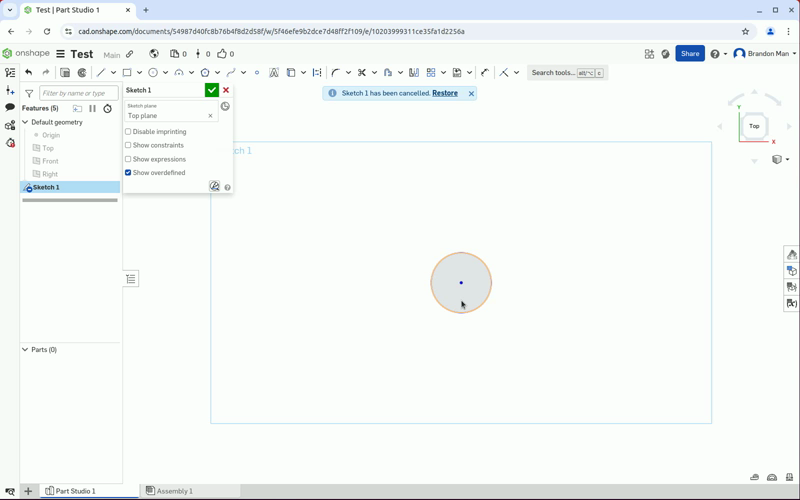
click(461, 300)
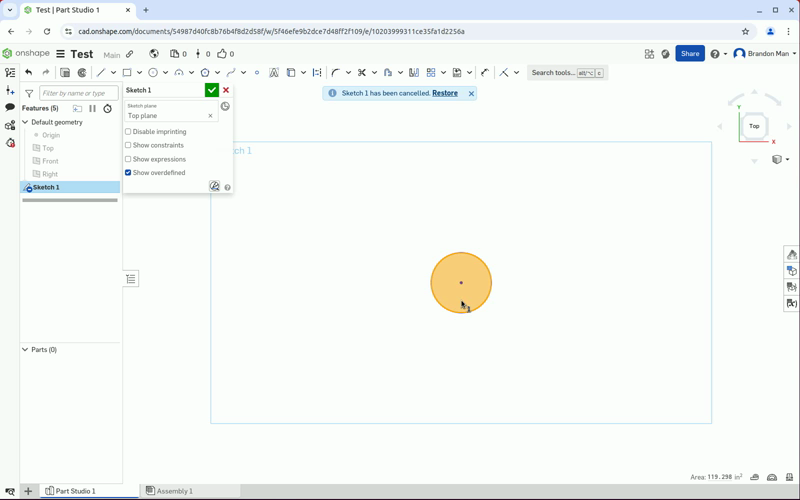
mouse_move(73, 352)
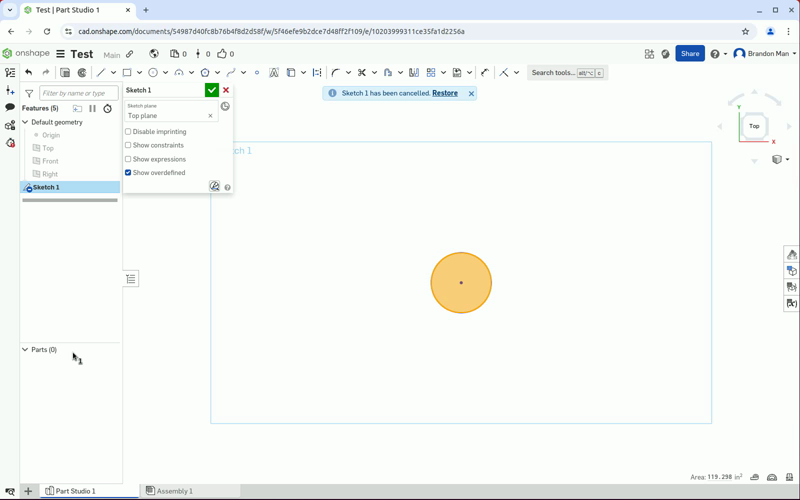
key(shift+y)
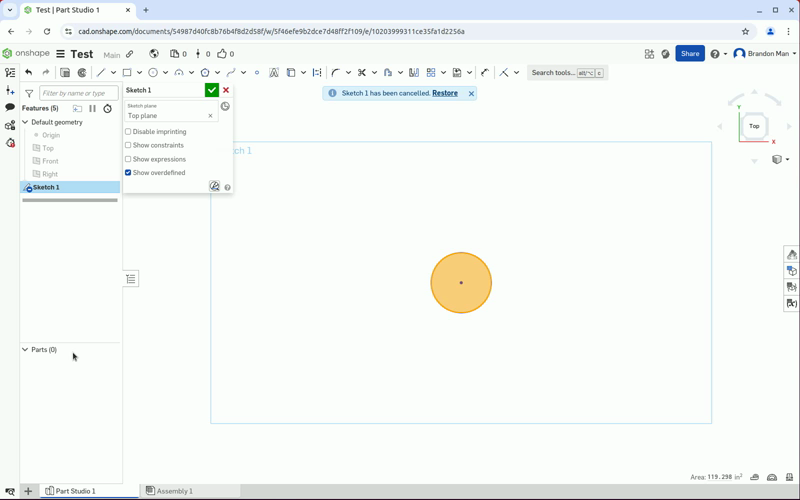
key(shift+e)
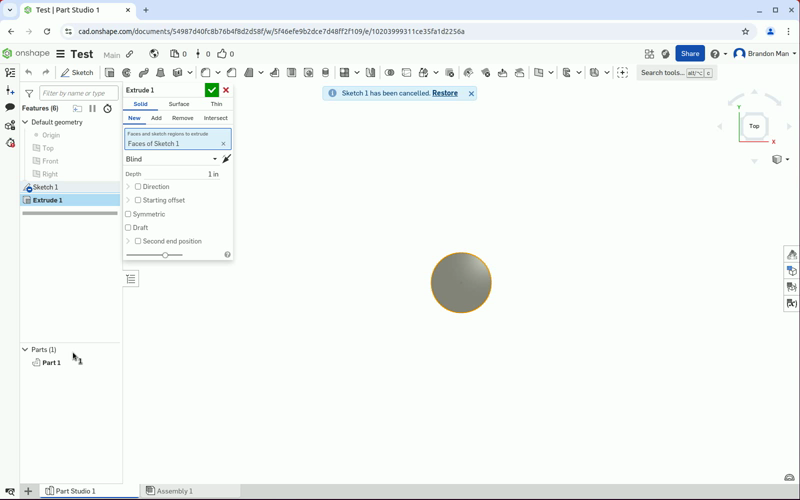
mouse_move(143, 106)
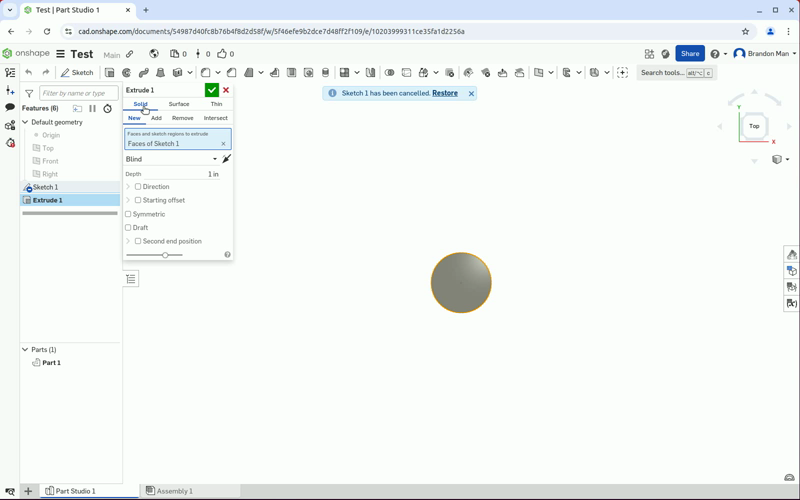
click(143, 106)
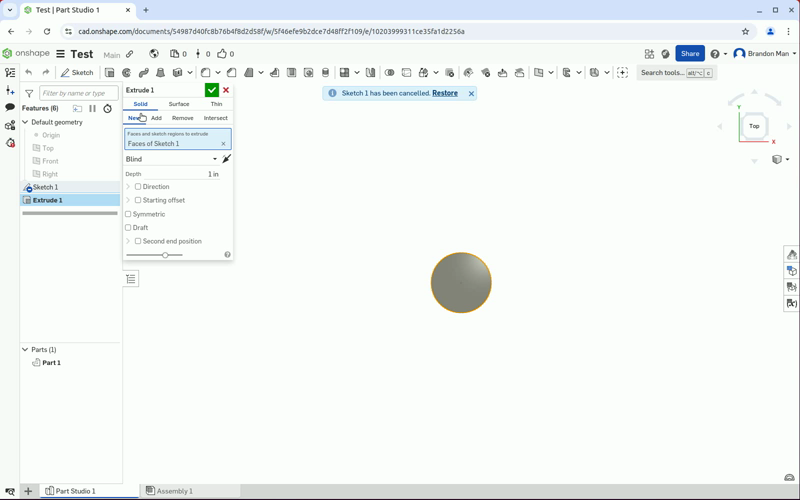
mouse_move(137, 120)
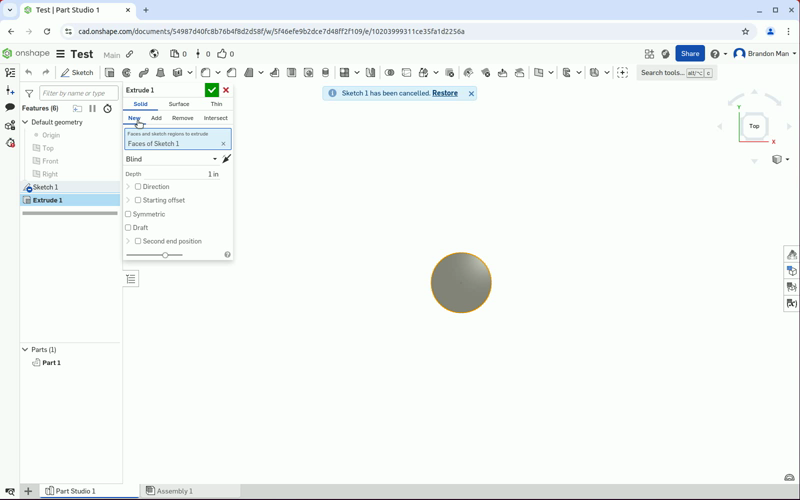
click(137, 120)
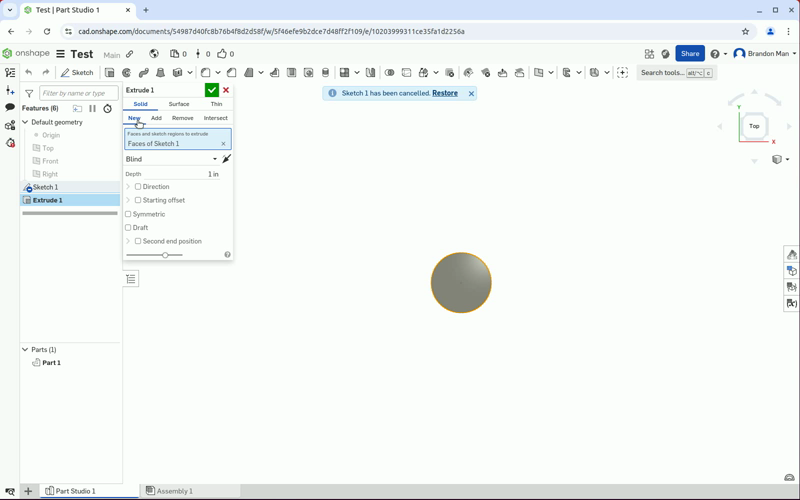
key(tab, 4)
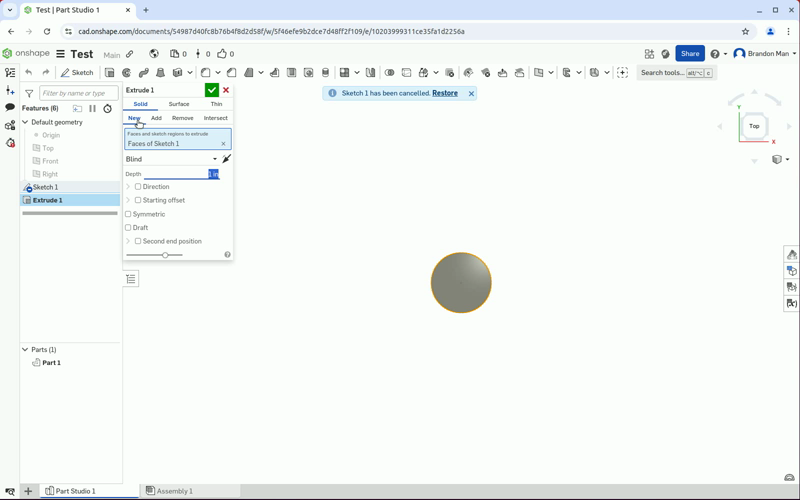
text(23.108)
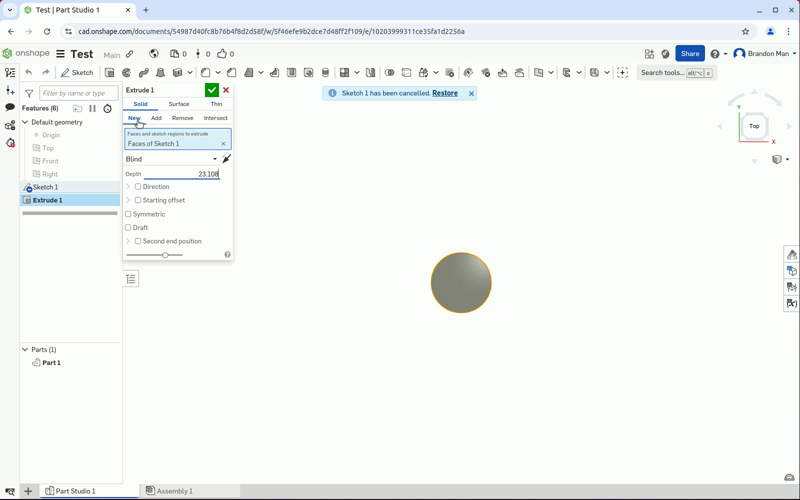
key(enter)
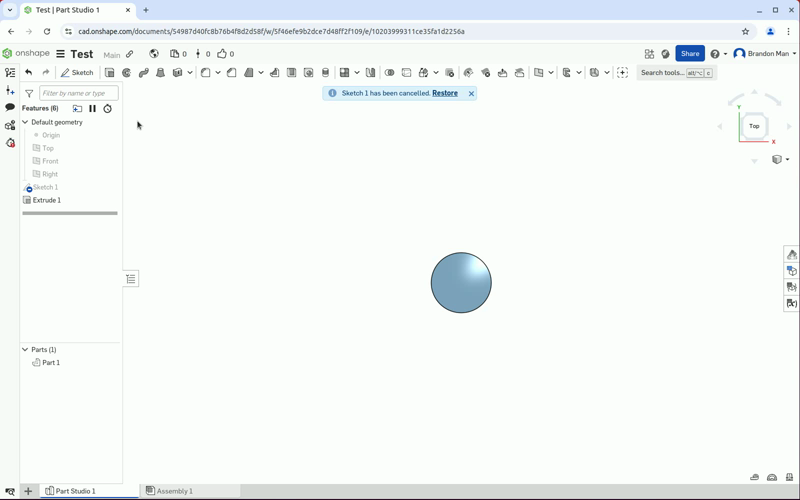
key(shift+h)
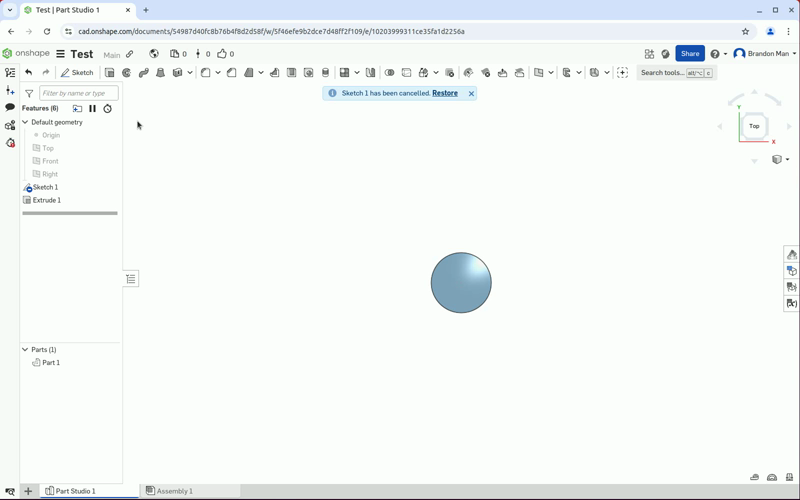
key(shift+h)
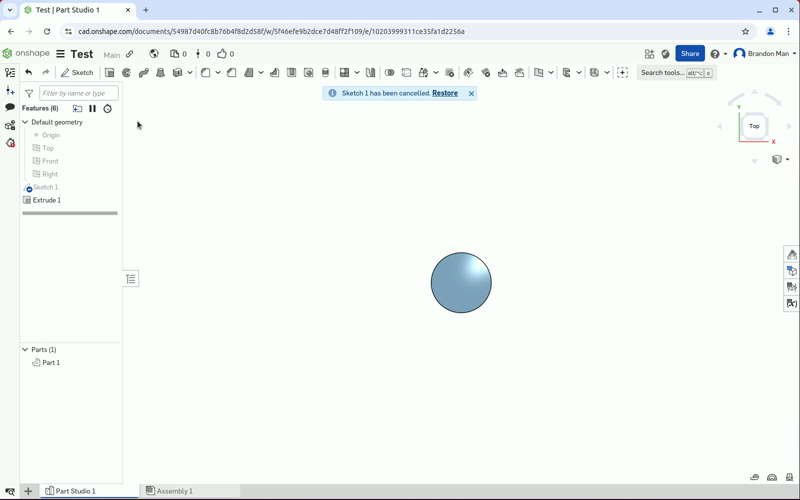
mouse_move(73, 189)
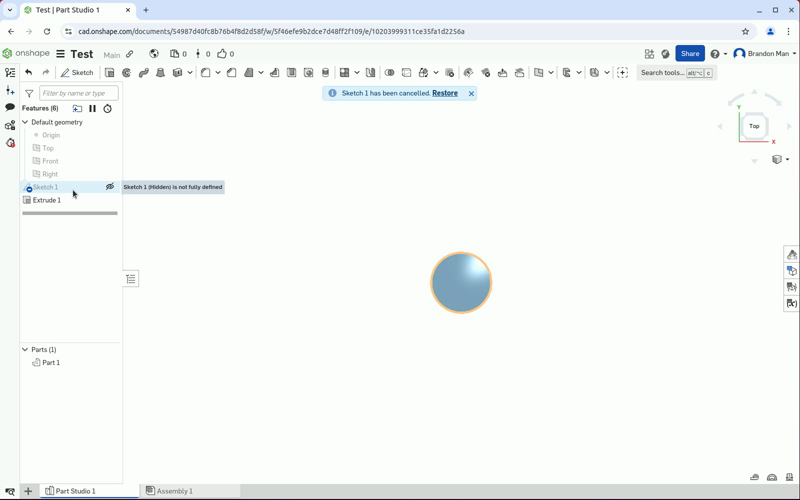
click(73, 189)
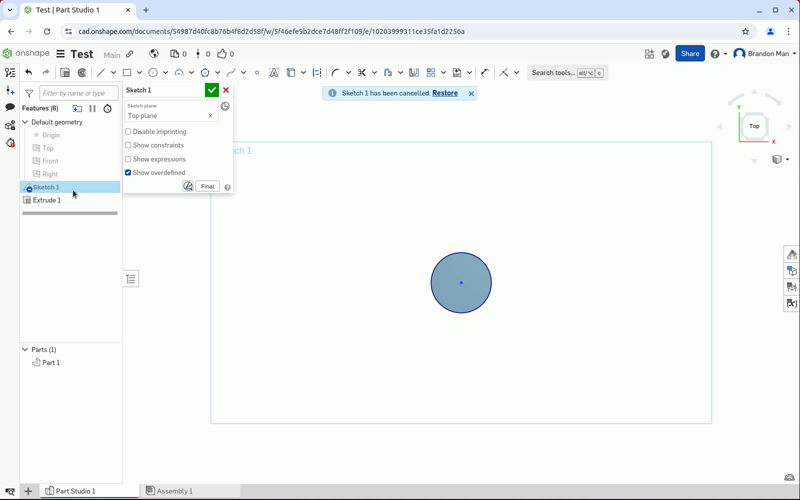
mouse_move(229, 92)
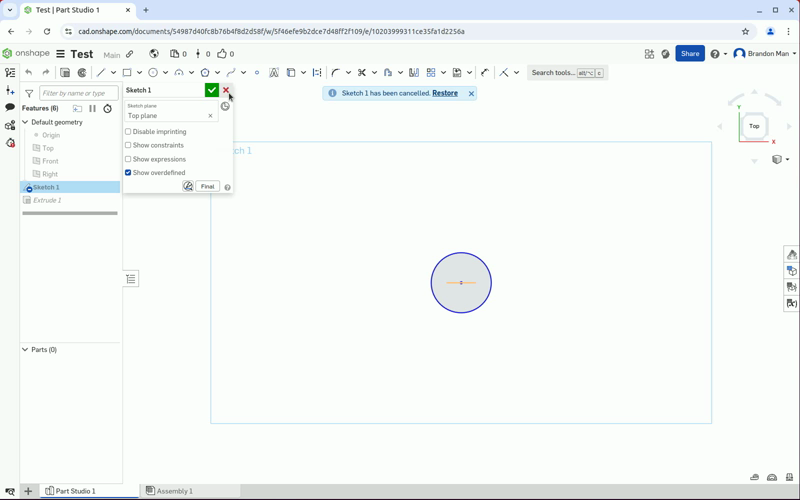
click(229, 92)
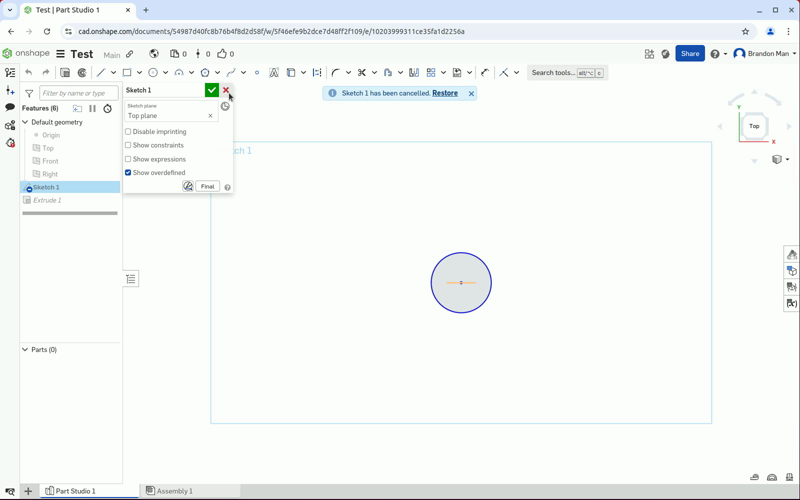
key(shift+s)
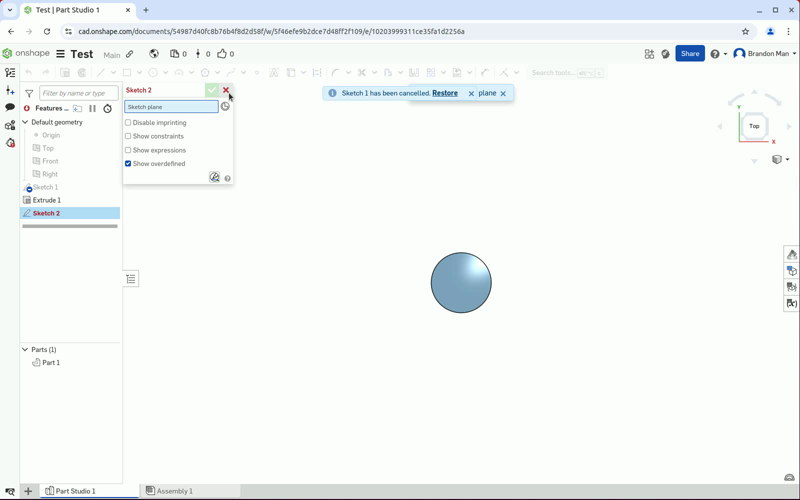
mouse_move(73, 150)
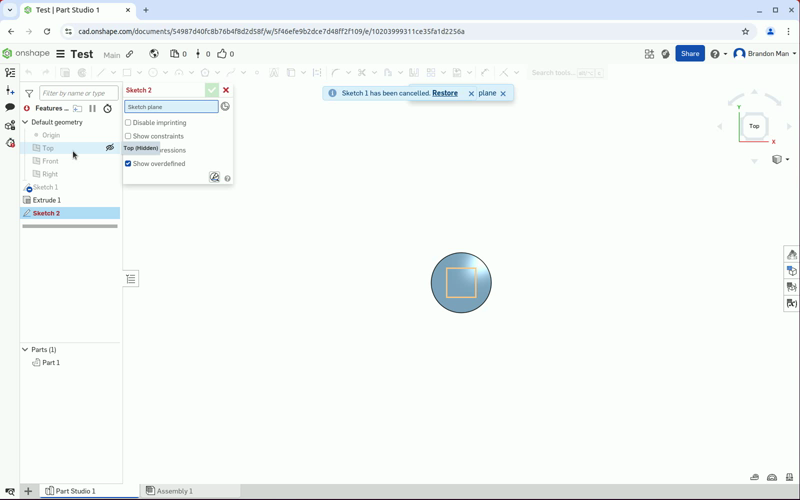
click(73, 150)
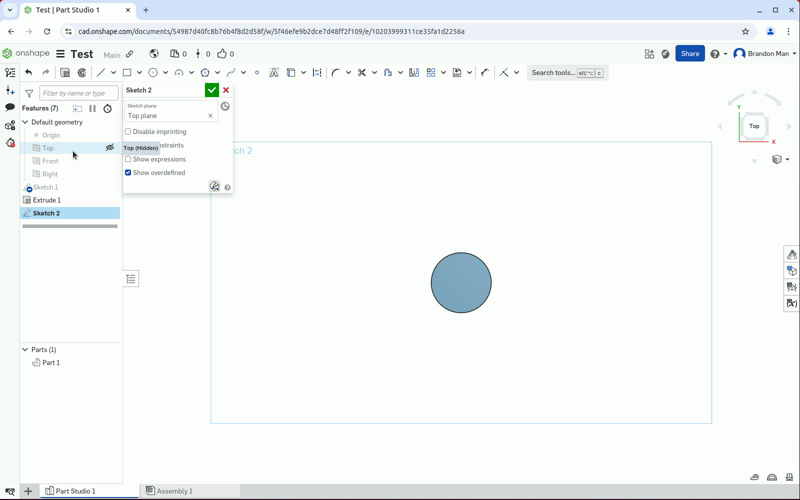
mouse_move(73, 352)
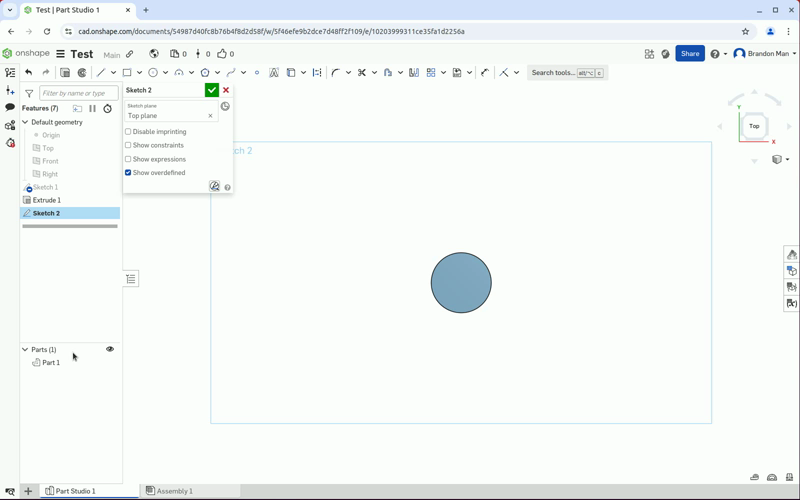
key(y)
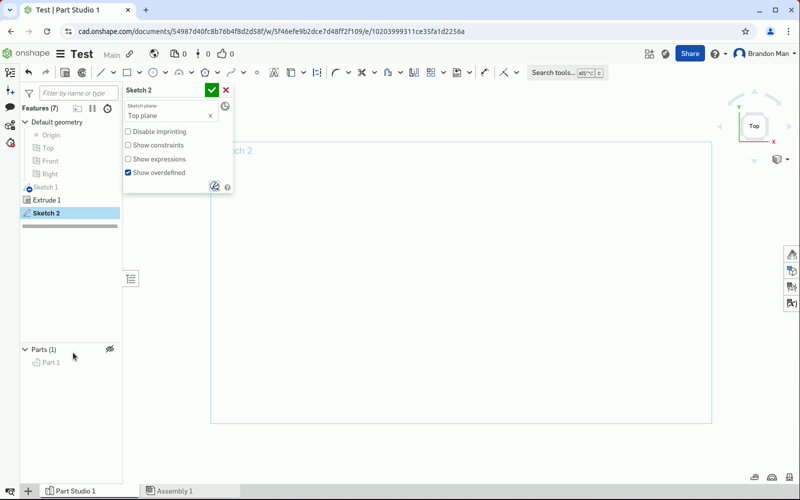
key(c)
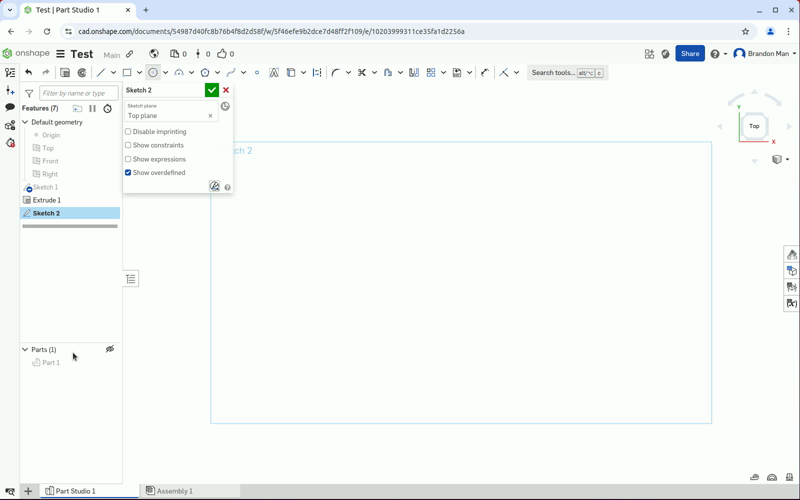
key_down(shift)
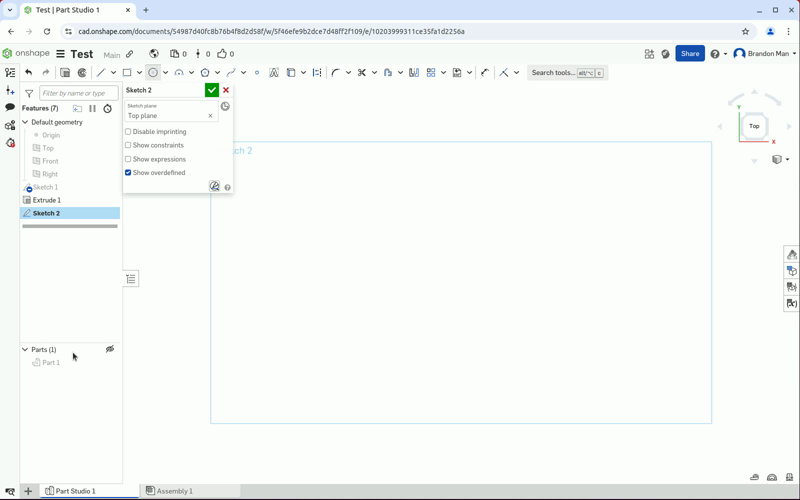
mouse_move(461, 282)
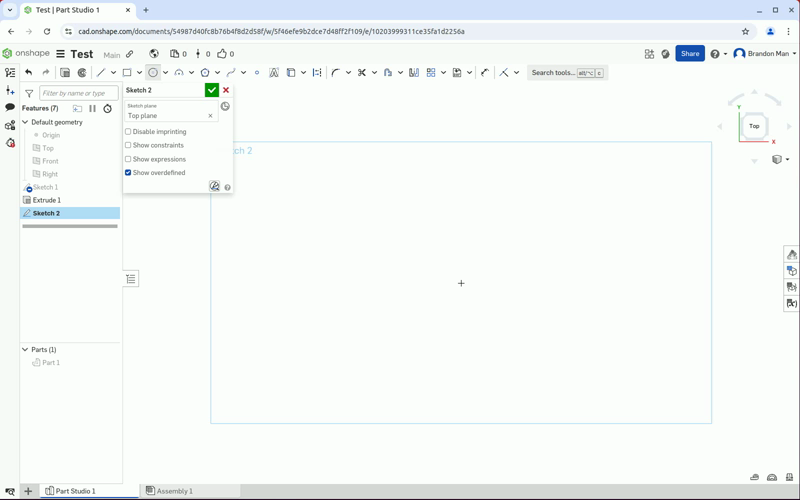
click(461, 282)
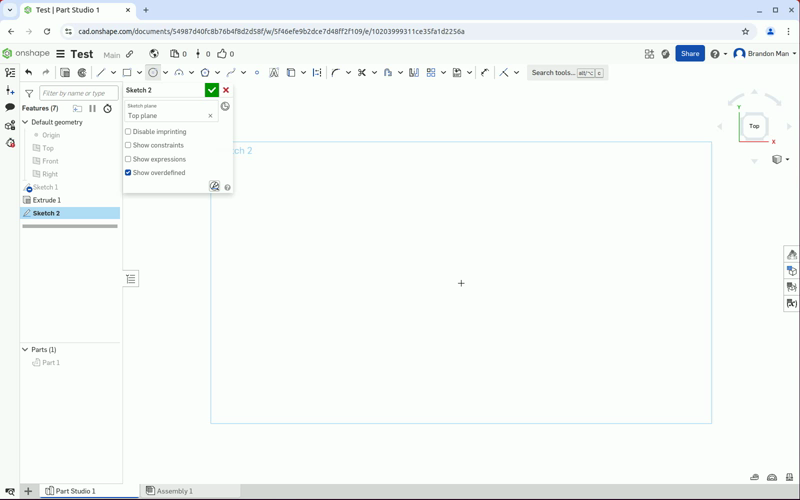
key_up(shift)
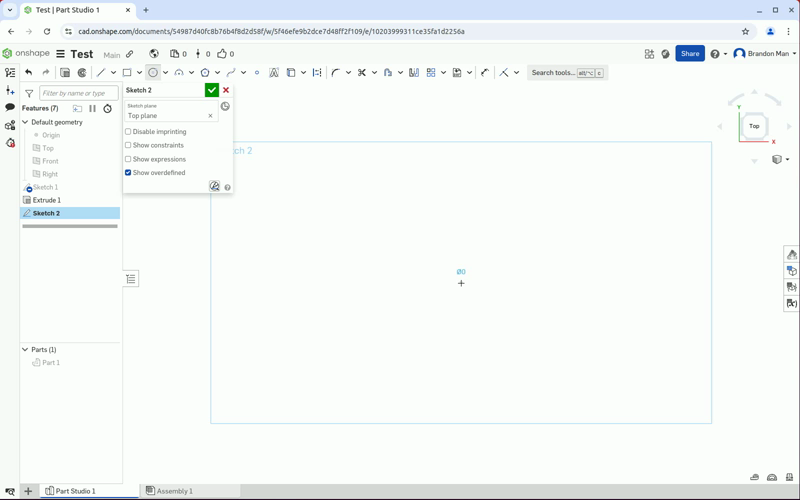
mouse_move(552, 282)
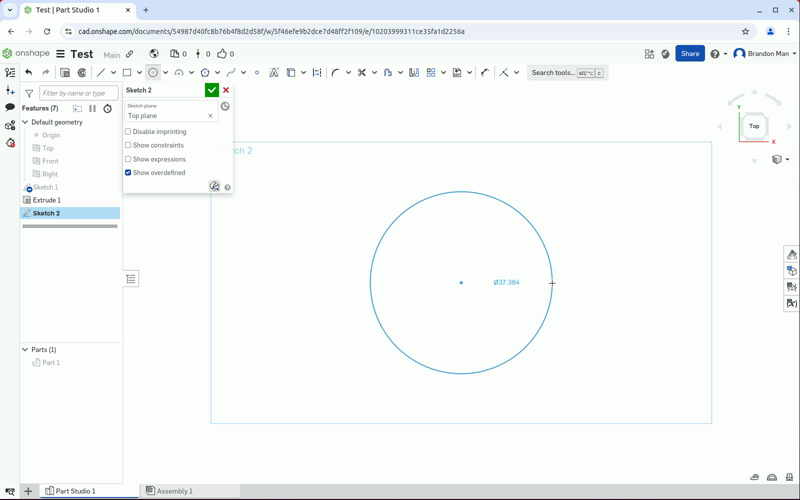
click(552, 282)
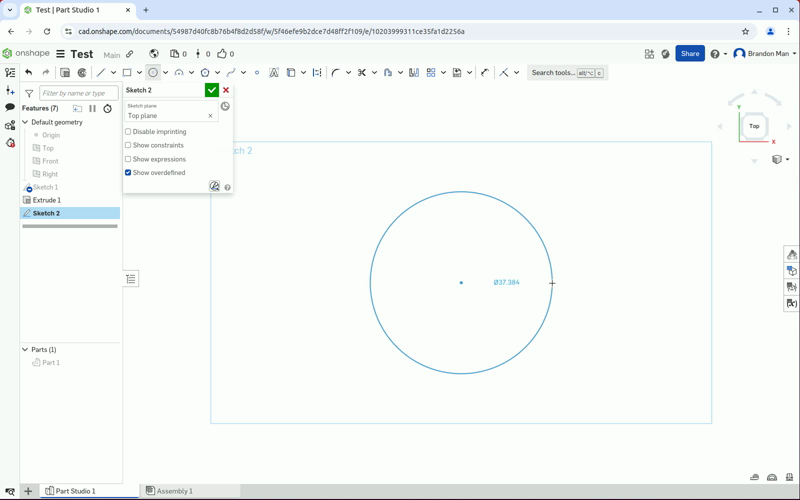
key(esc)
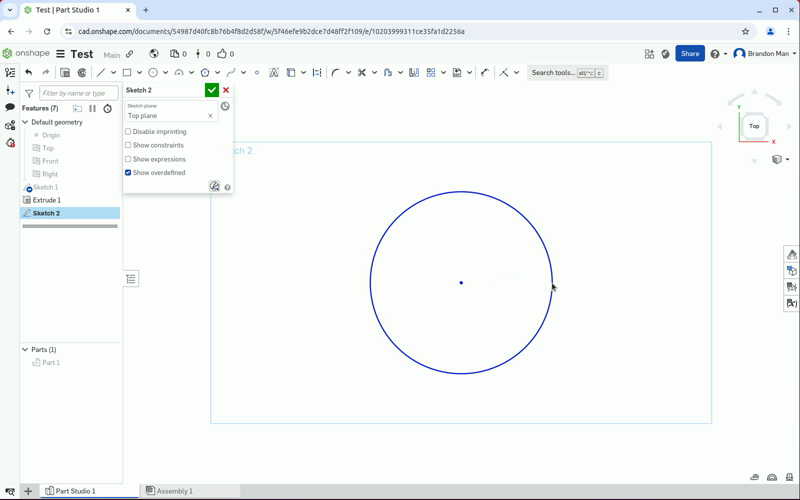
key(c)
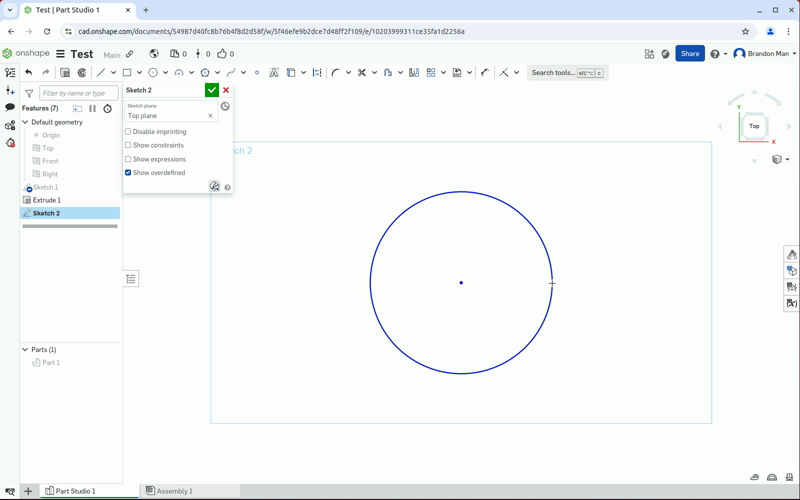
key_down(shift)
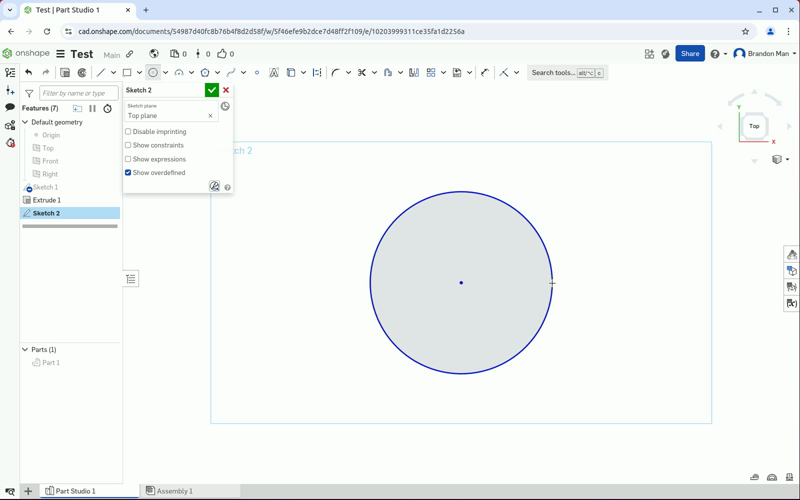
mouse_move(461, 282)
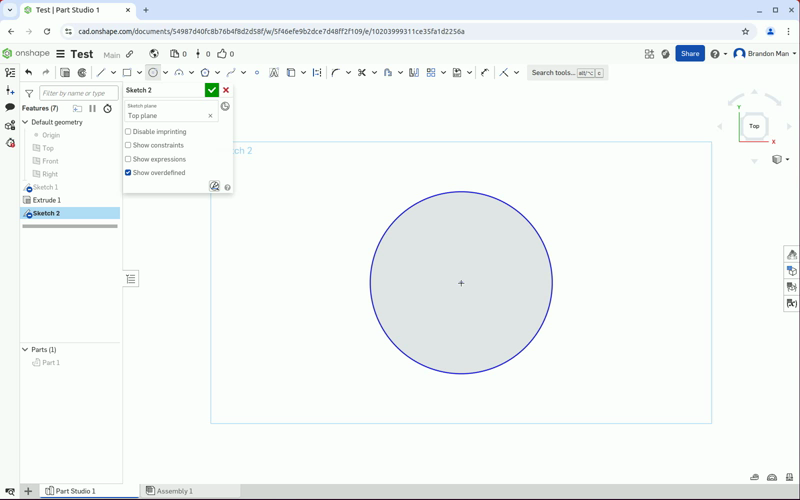
click(461, 282)
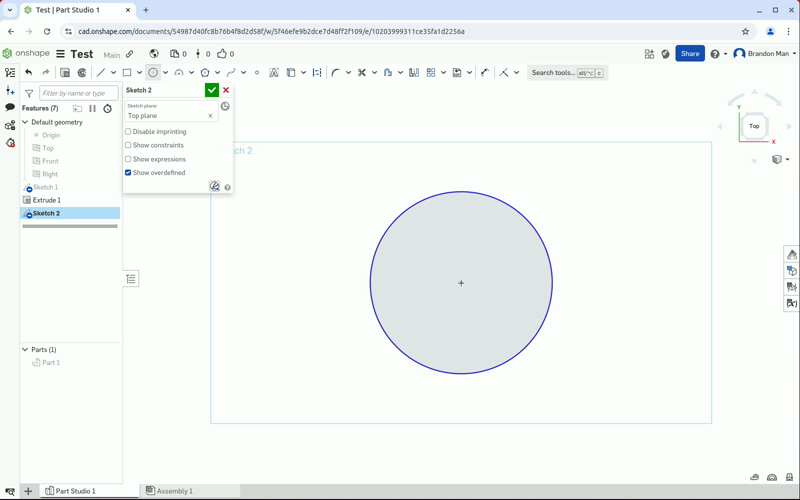
key_up(shift)
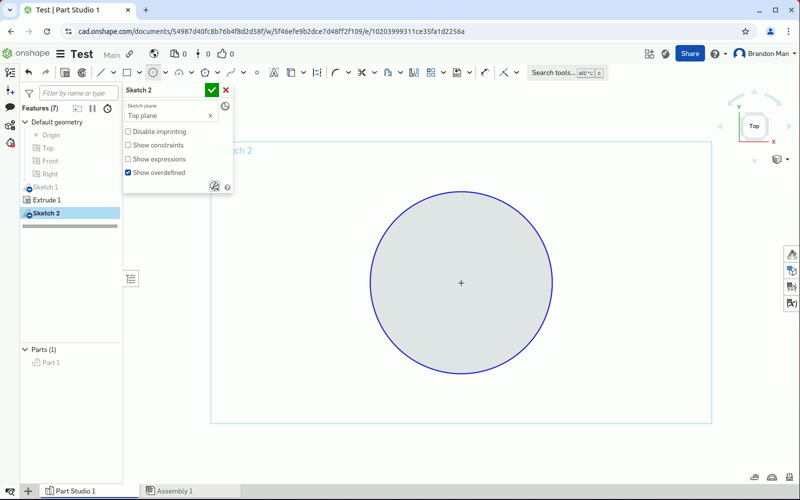
mouse_move(489, 282)
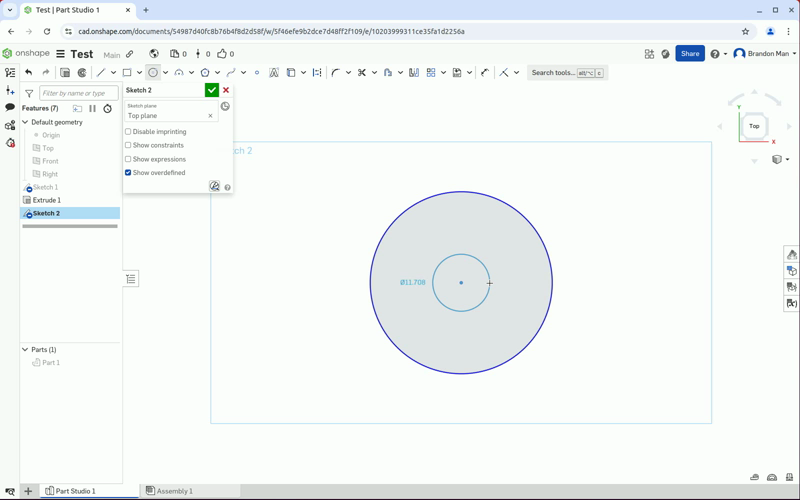
click(489, 282)
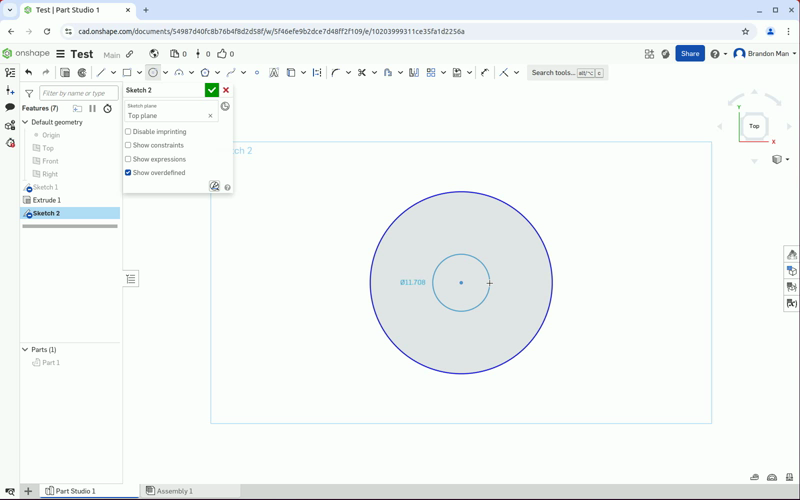
key(esc)
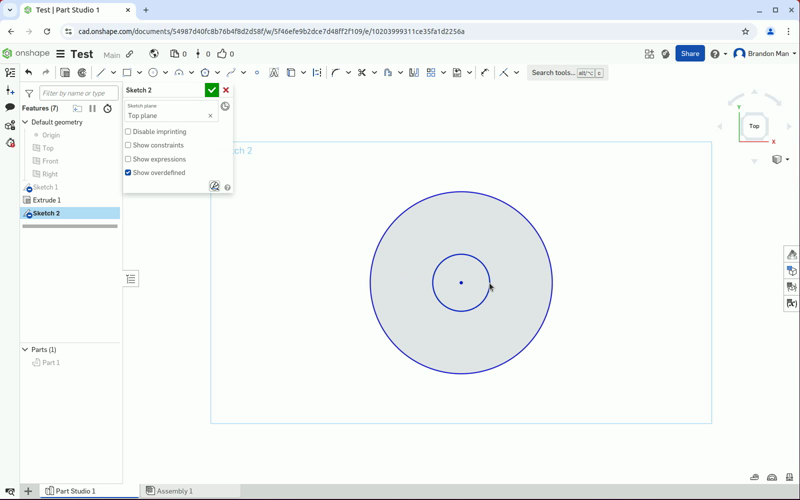
mouse_move(413, 254)
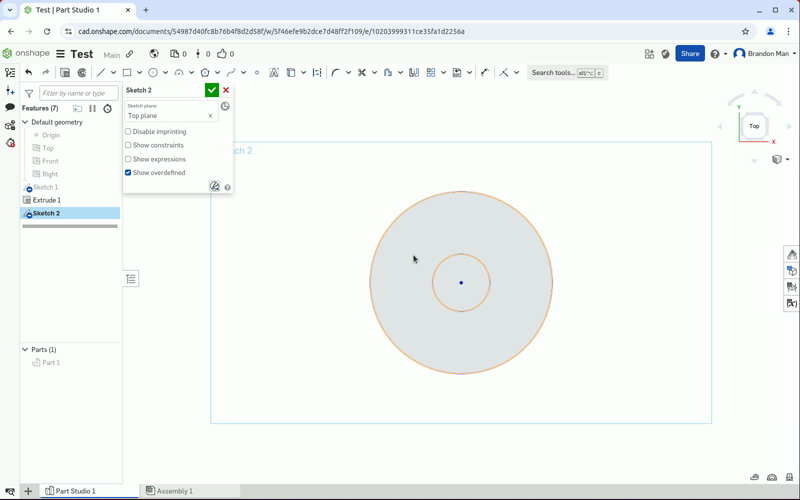
click(413, 254)
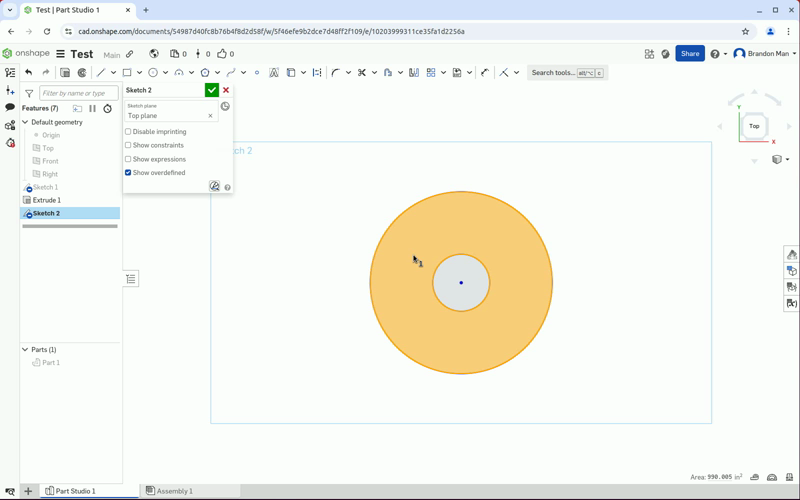
mouse_move(73, 352)
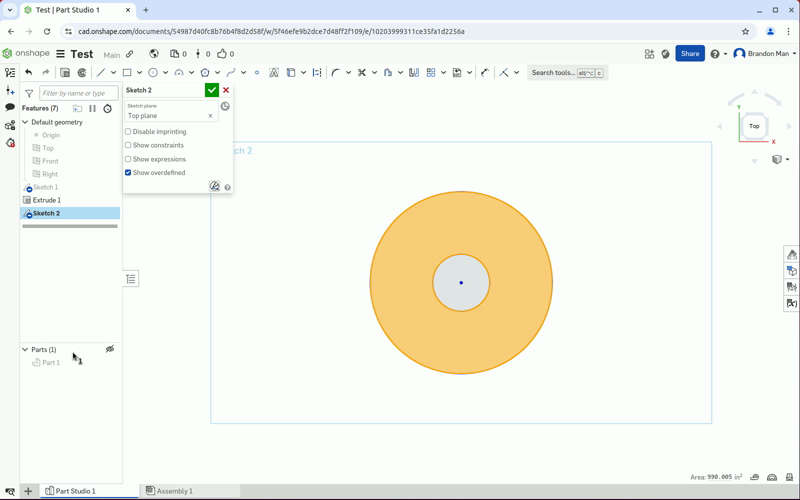
key(shift+y)
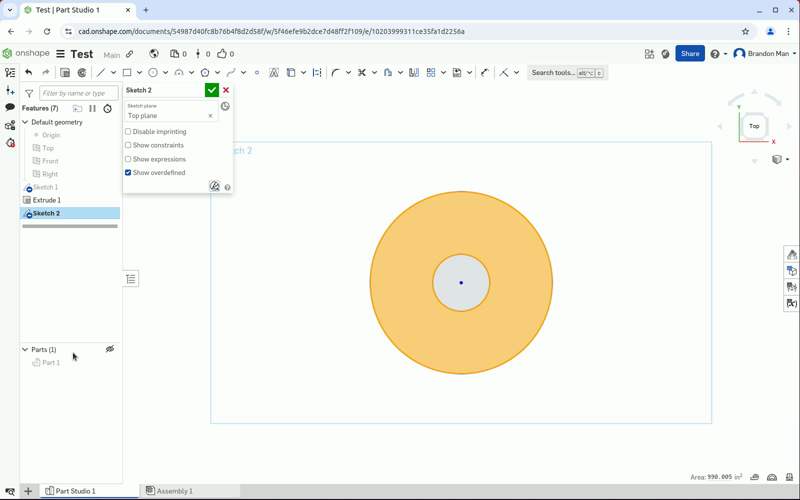
key(shift+e)
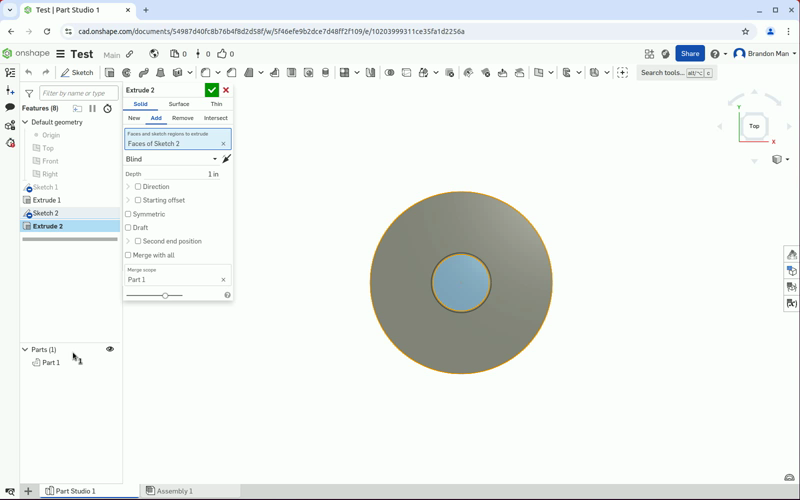
mouse_move(143, 106)
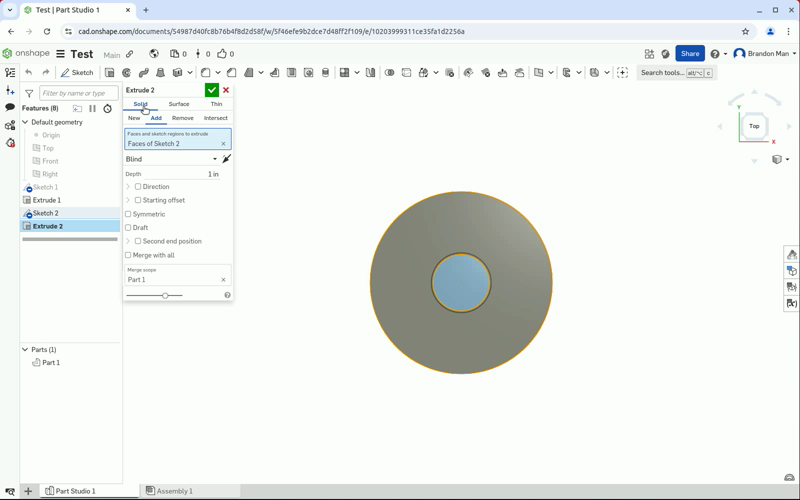
click(143, 106)
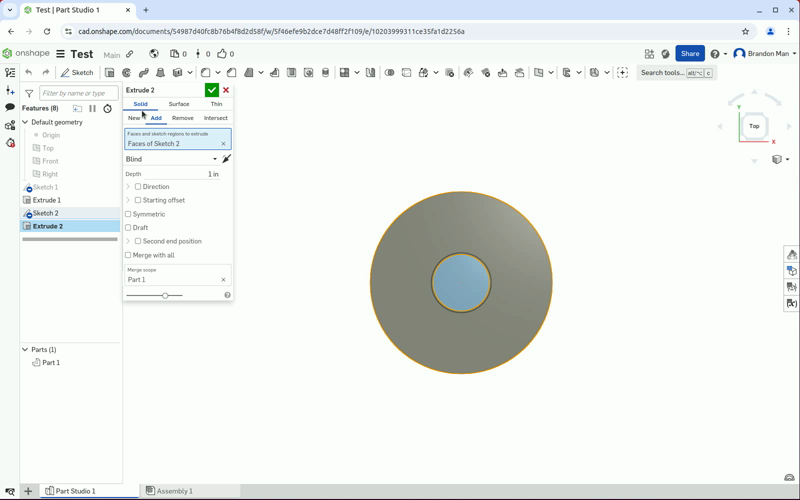
mouse_move(137, 120)
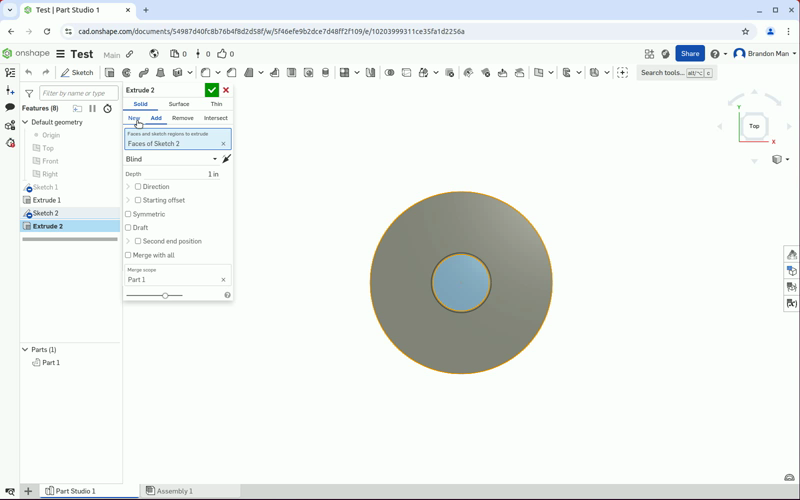
click(137, 120)
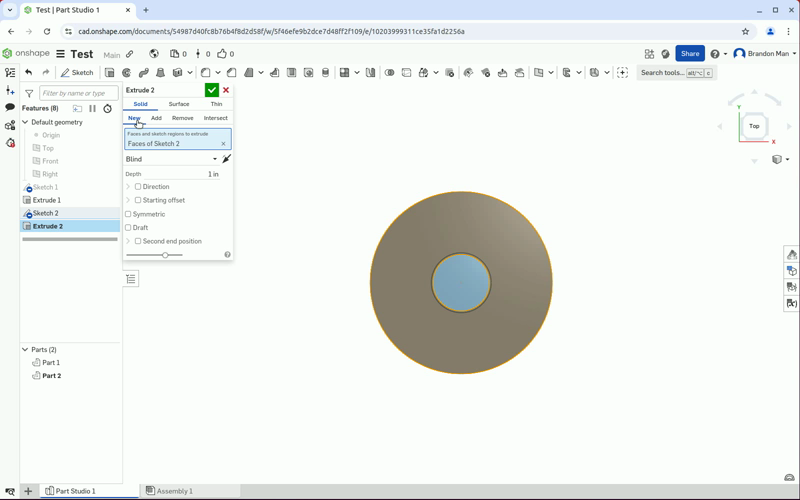
key(tab, 4)
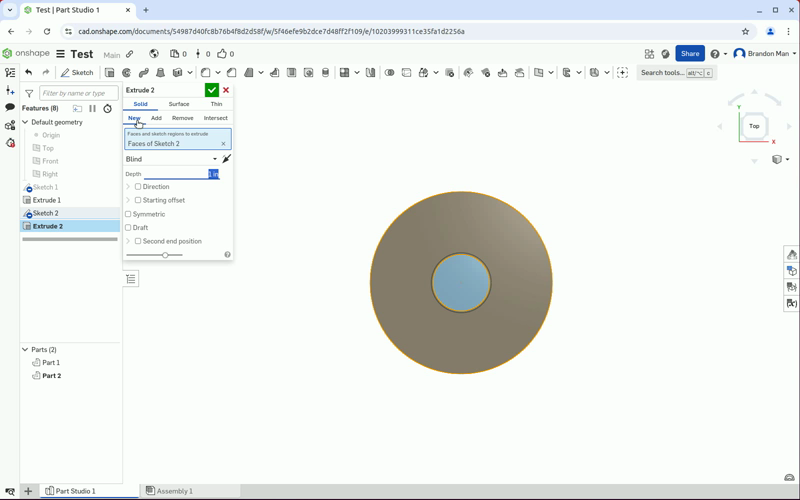
text(2.889)
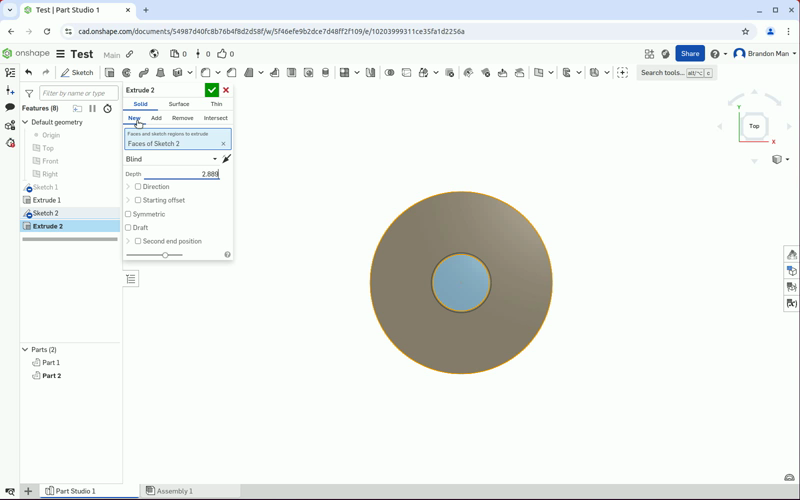
key(enter)
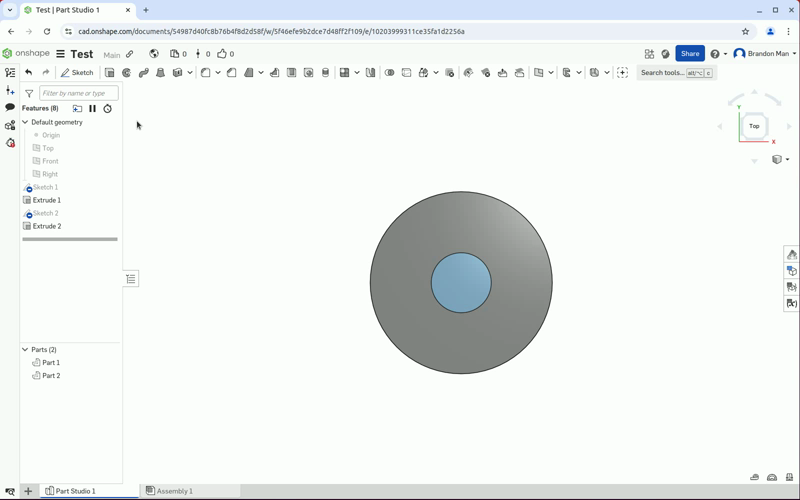
key(shift+h)
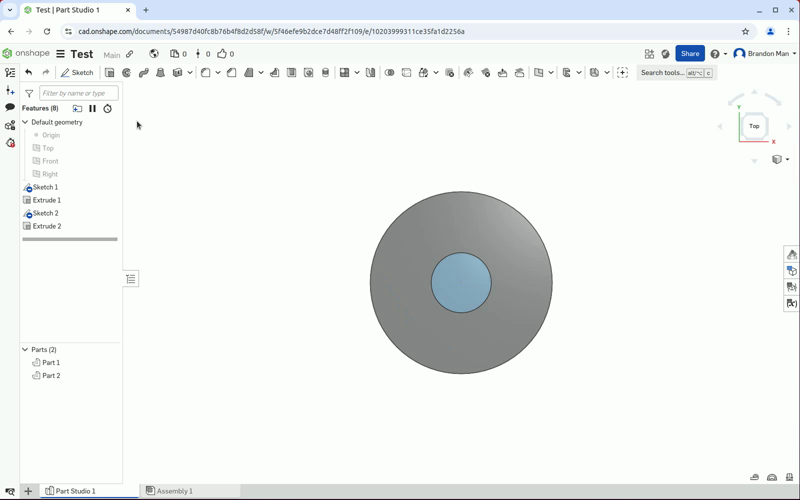
key(shift+h)
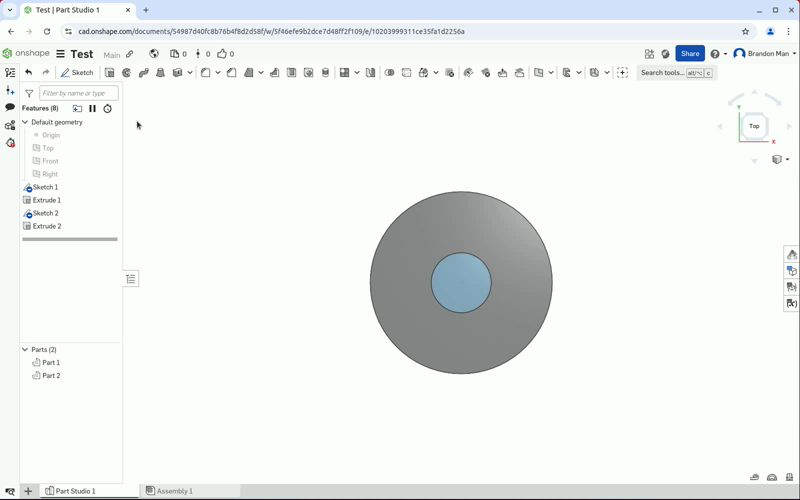
key(shift+7)
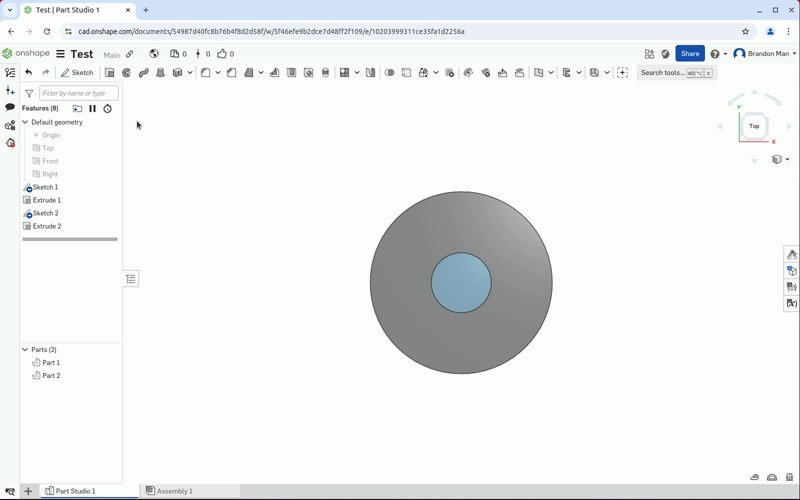
key(up, 3)
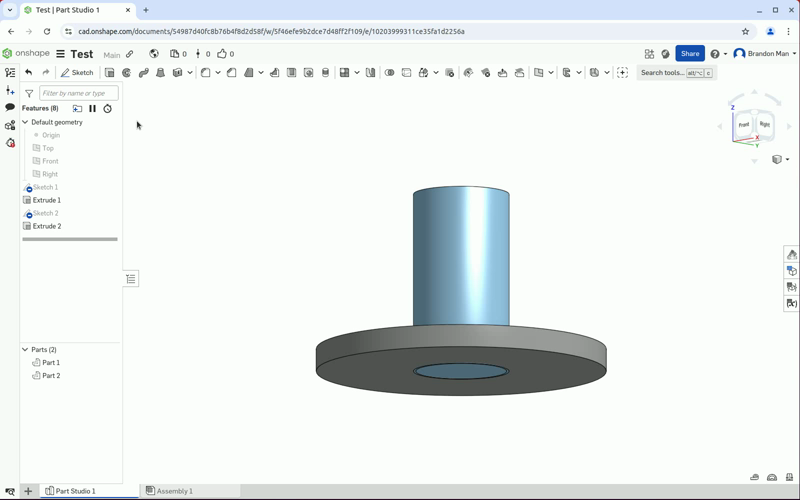
key(left, 3)
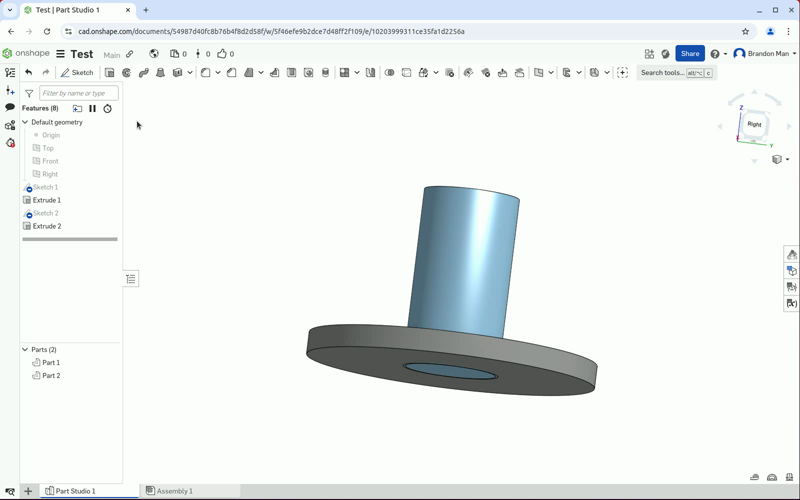
key(right, 3)
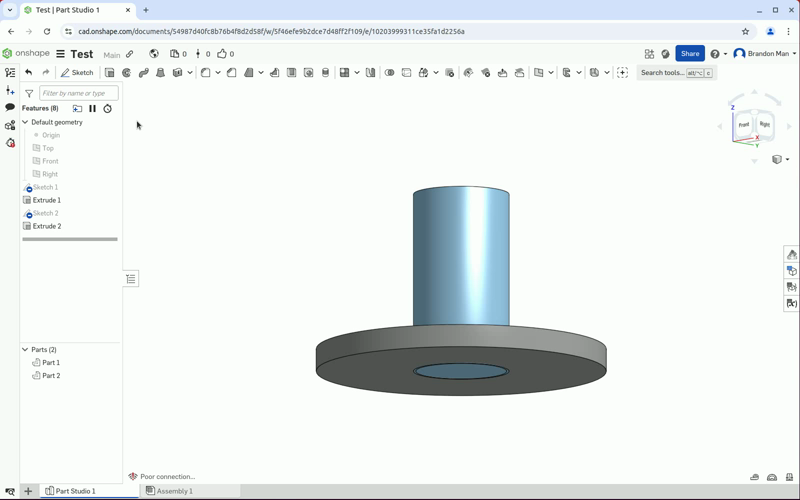
key(down, 3)
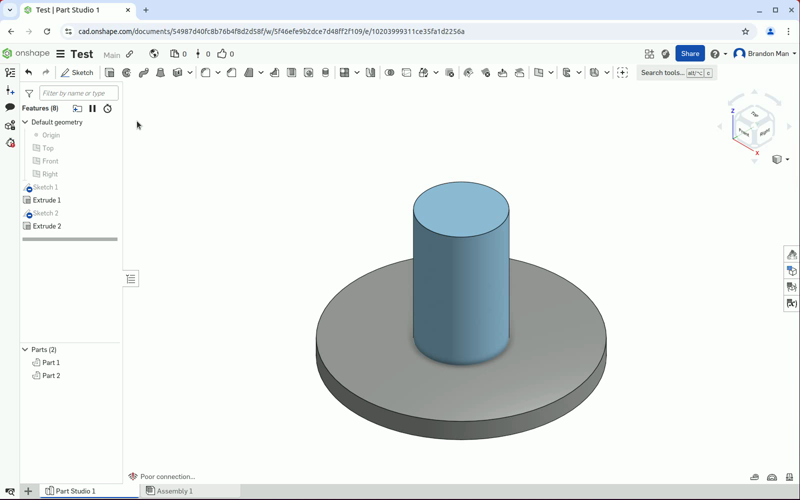
mouse_move(73, 189)
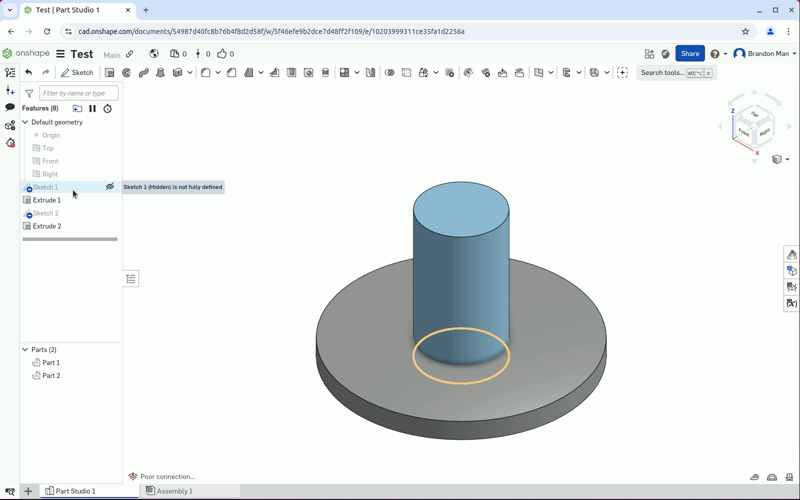
click(73, 189)